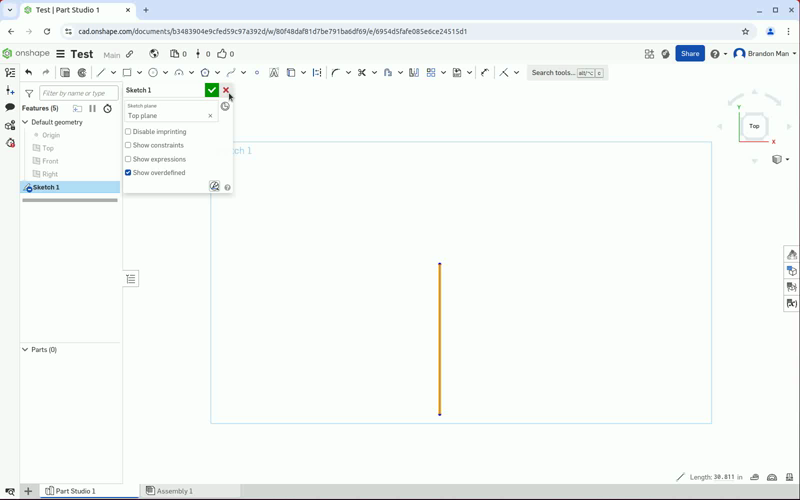
key(shift+h)
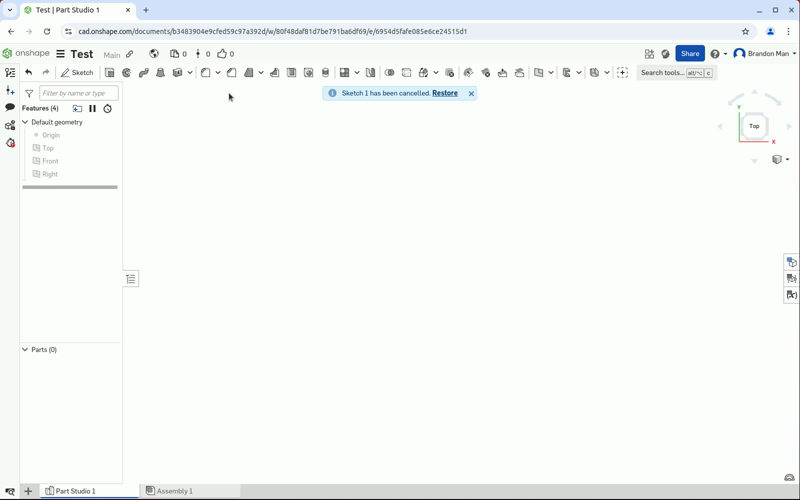
mouse_move(73, 352)
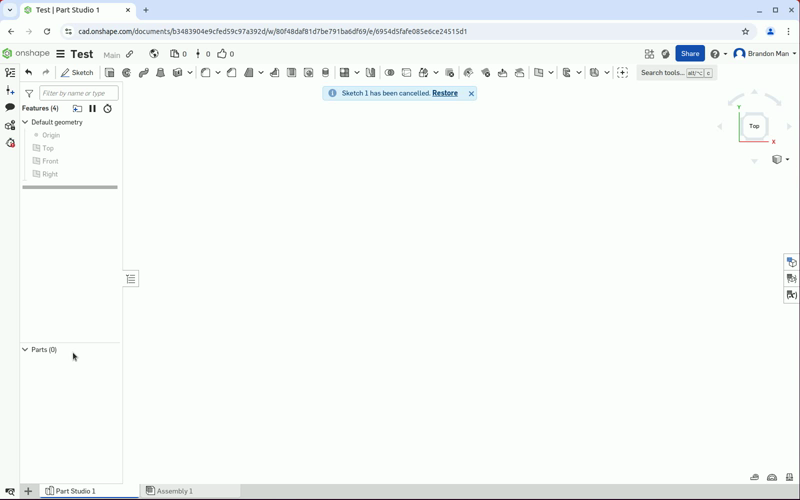
key(y)
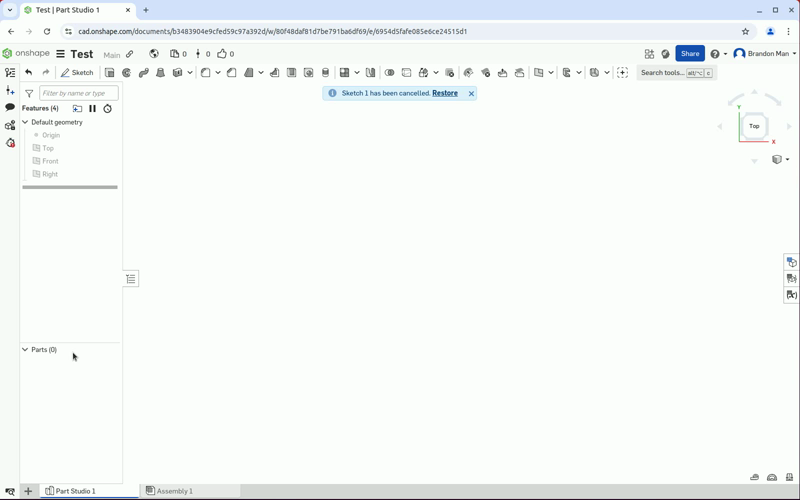
key(shift+p)
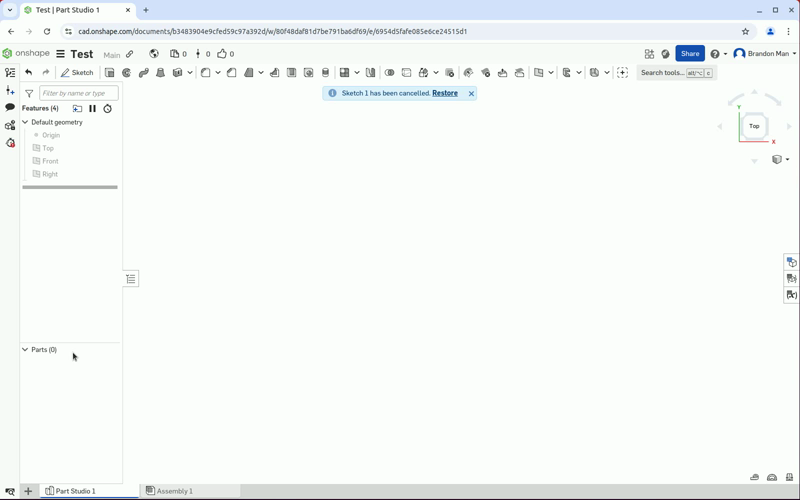
key(space)
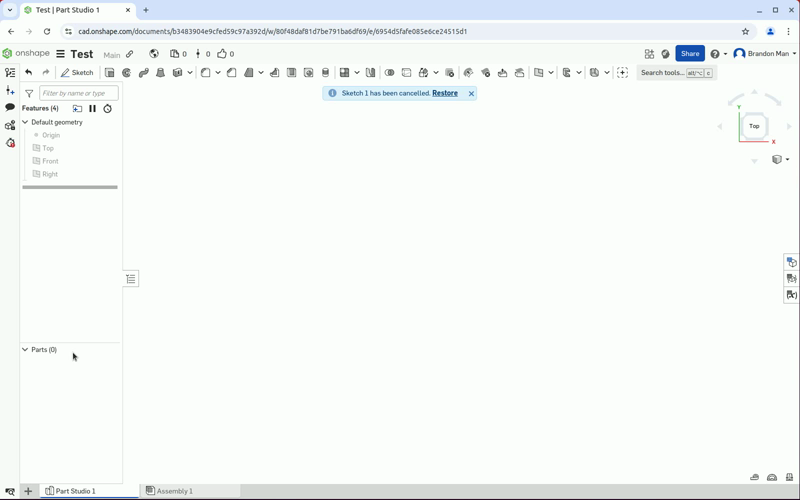
key_down(shift)
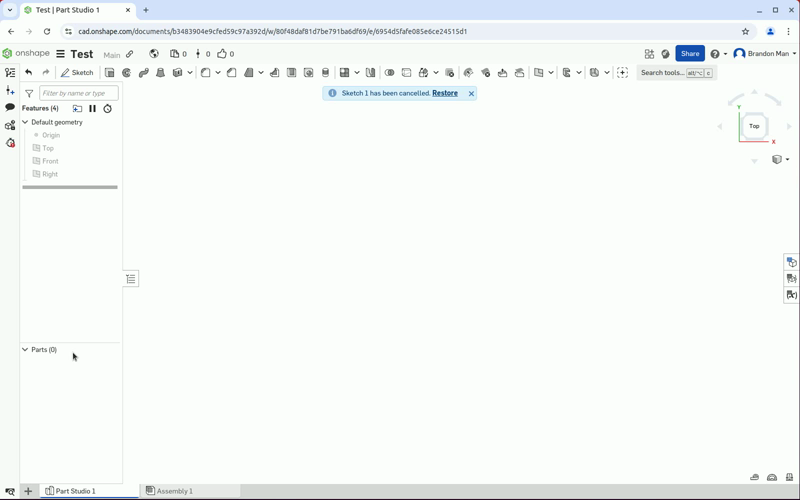
key(up)
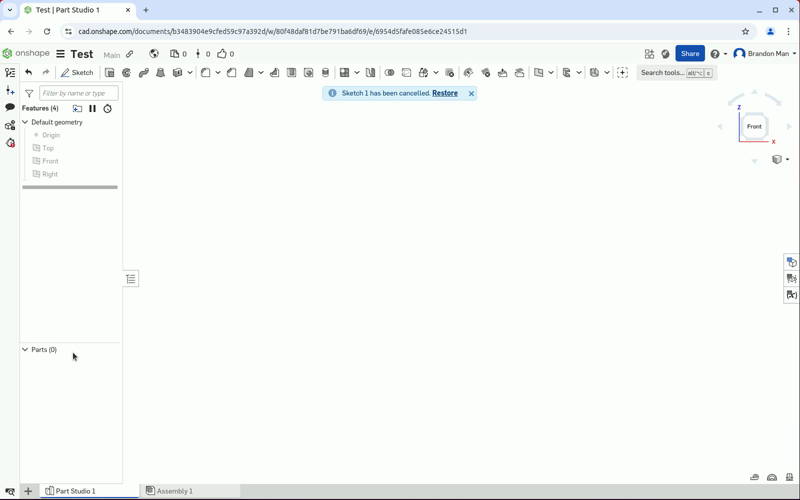
key_up(shift)
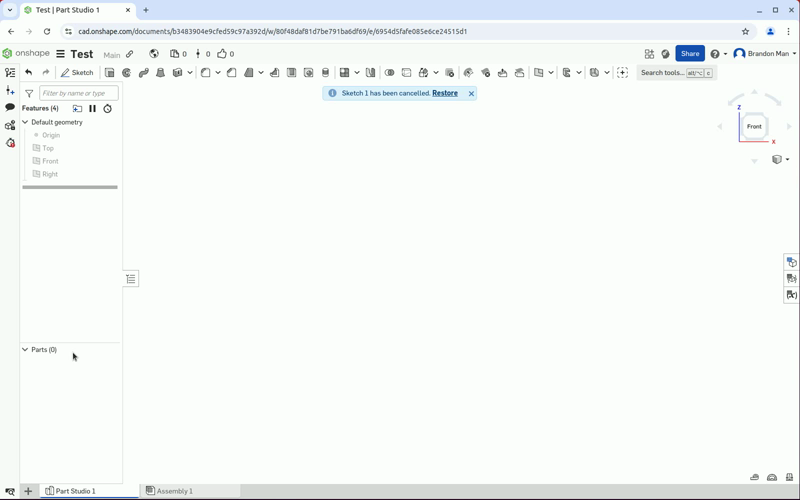
mouse_move(73, 352)
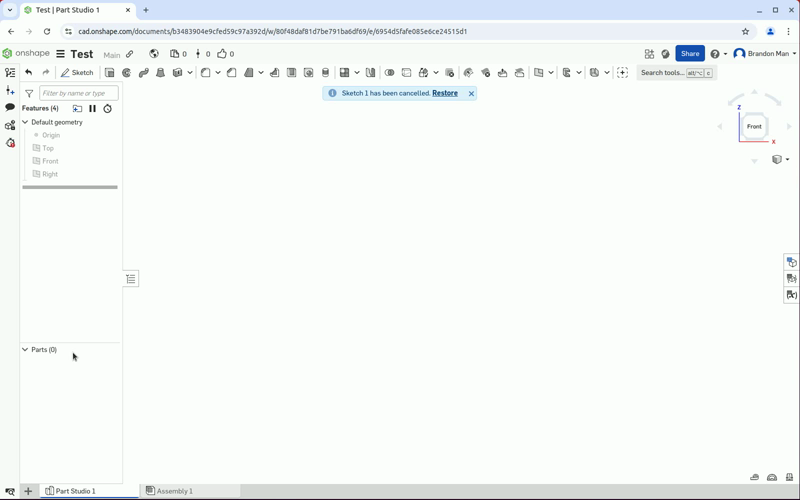
key(shift+y)
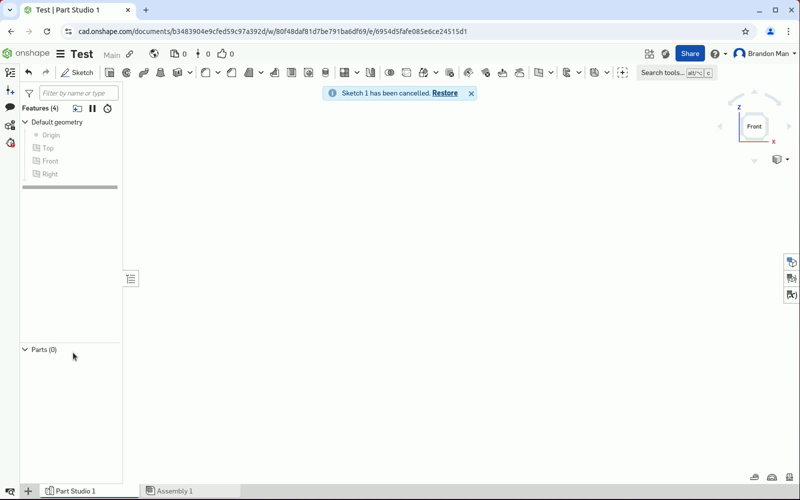
key(shift+s)
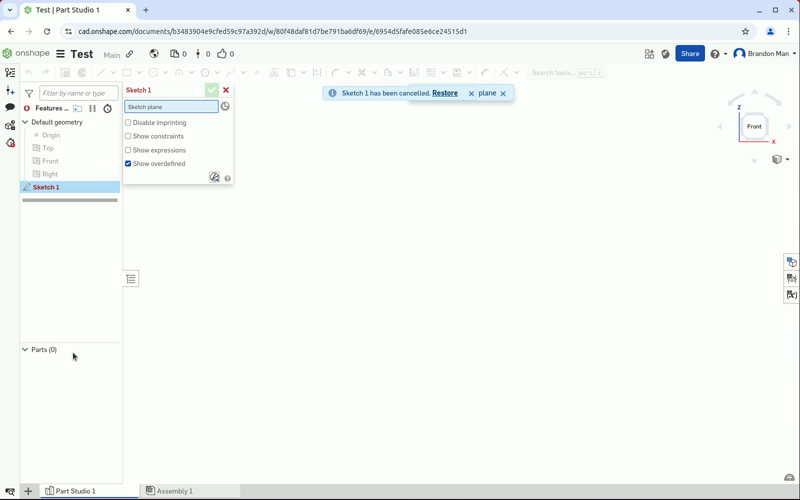
mouse_move(73, 163)
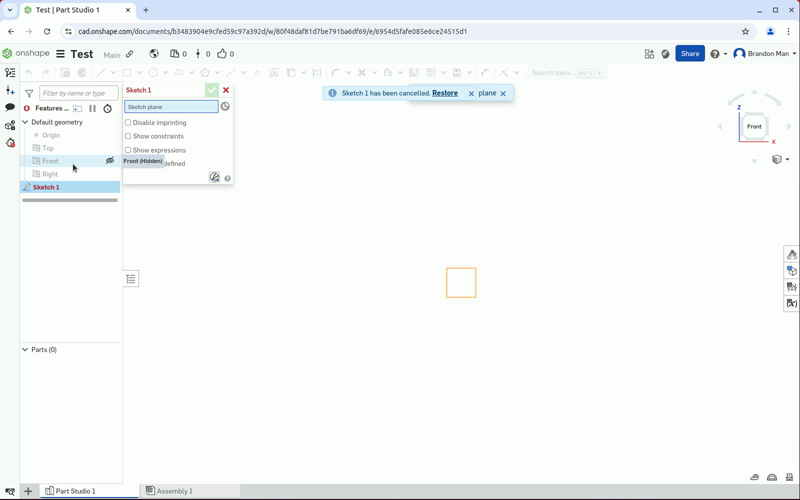
click(73, 163)
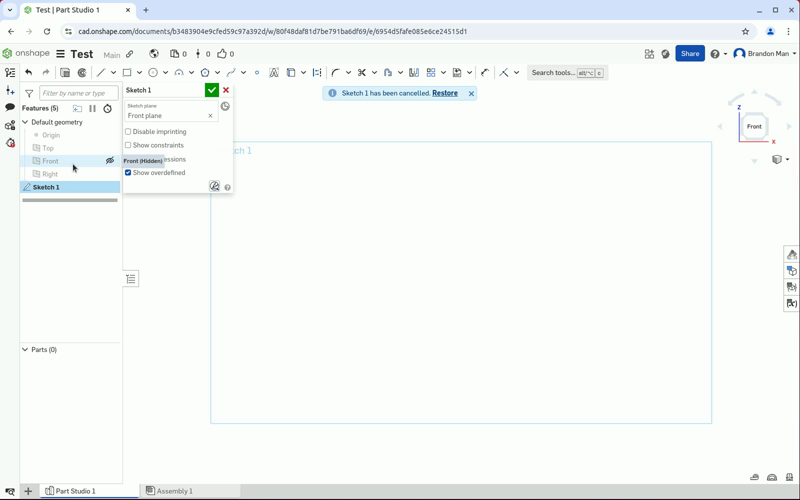
mouse_move(73, 352)
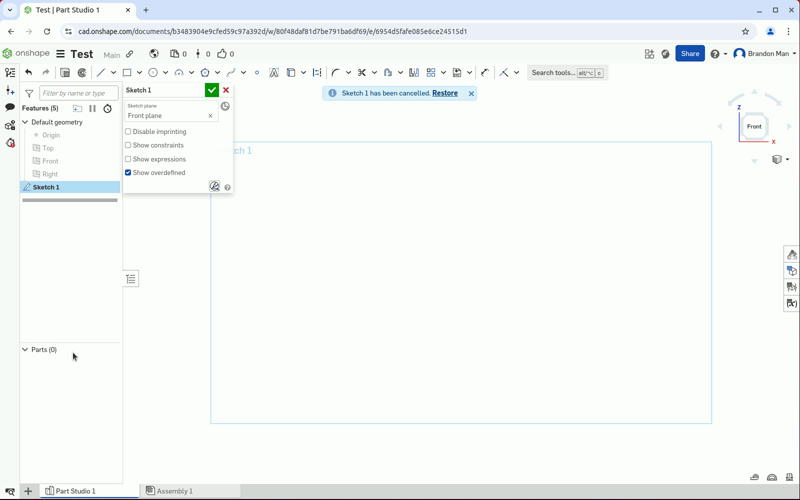
key(y)
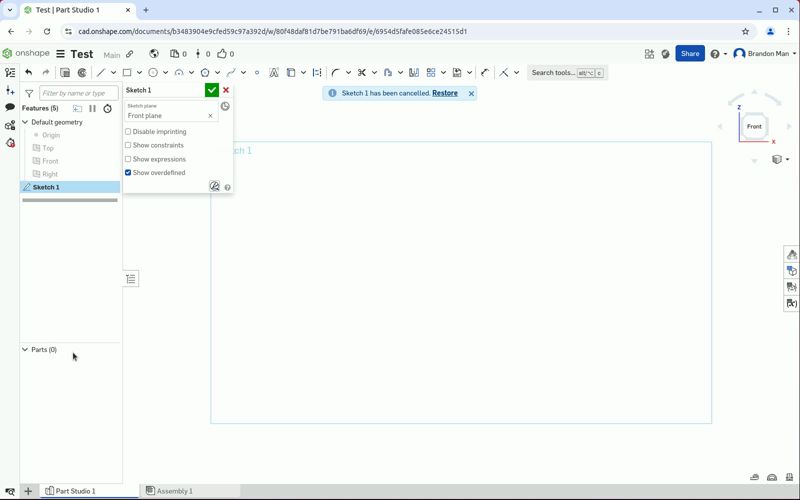
key(c)
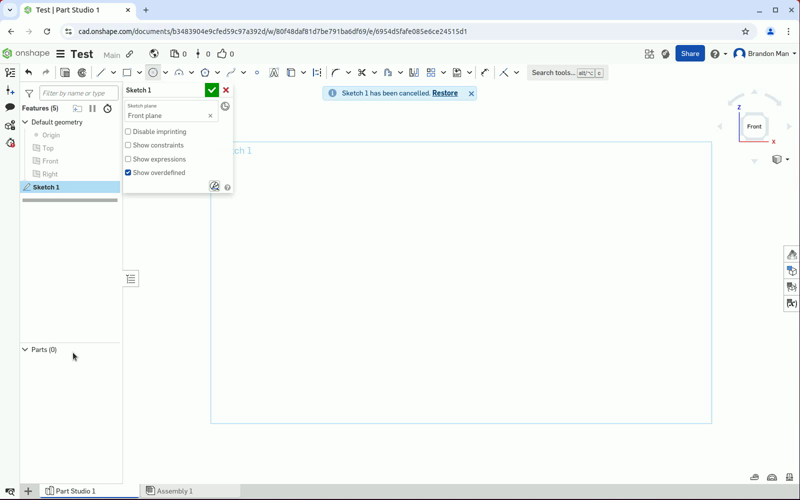
key_down(shift)
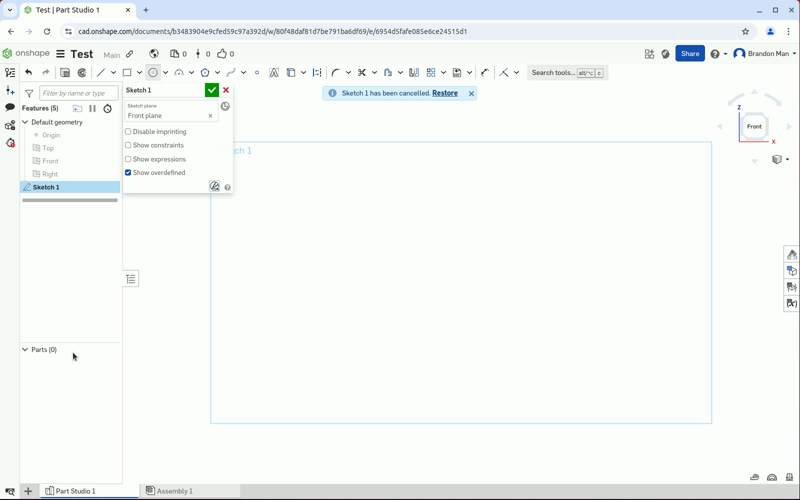
mouse_move(461, 282)
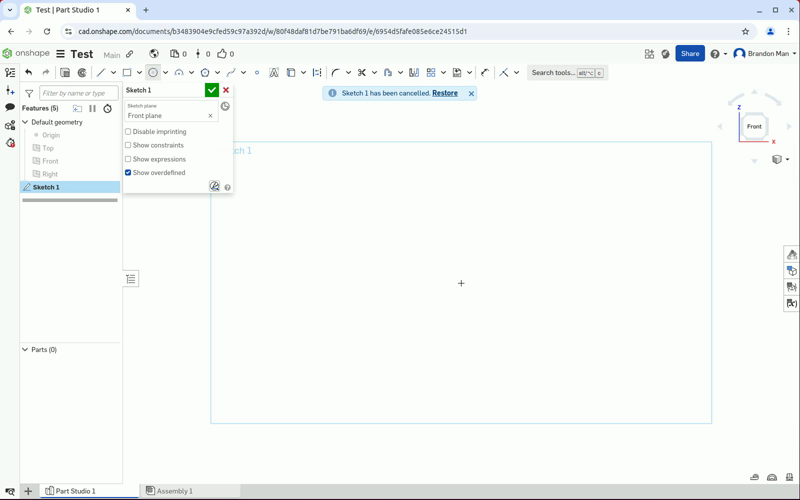
click(461, 282)
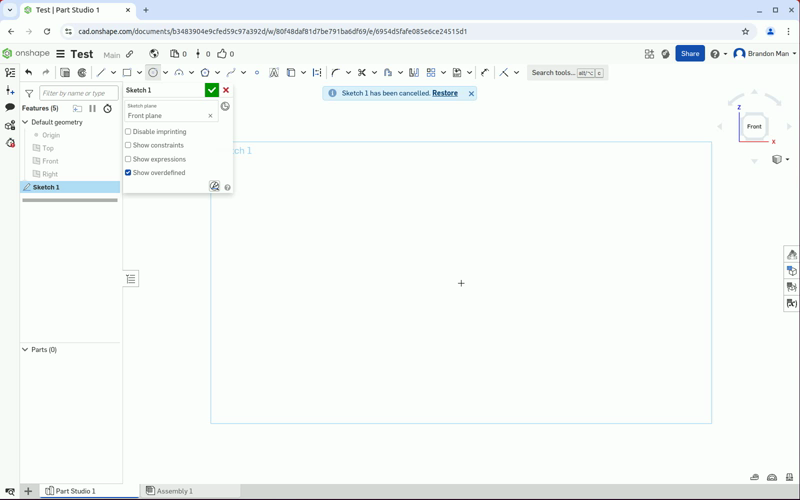
key_up(shift)
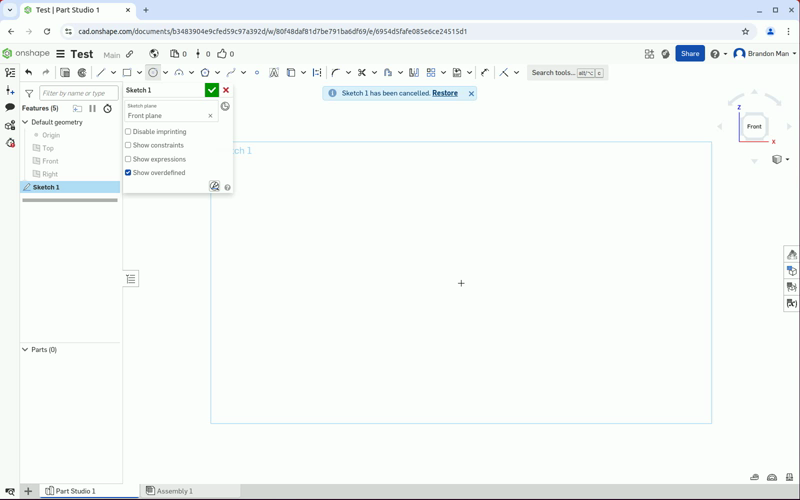
mouse_move(518, 282)
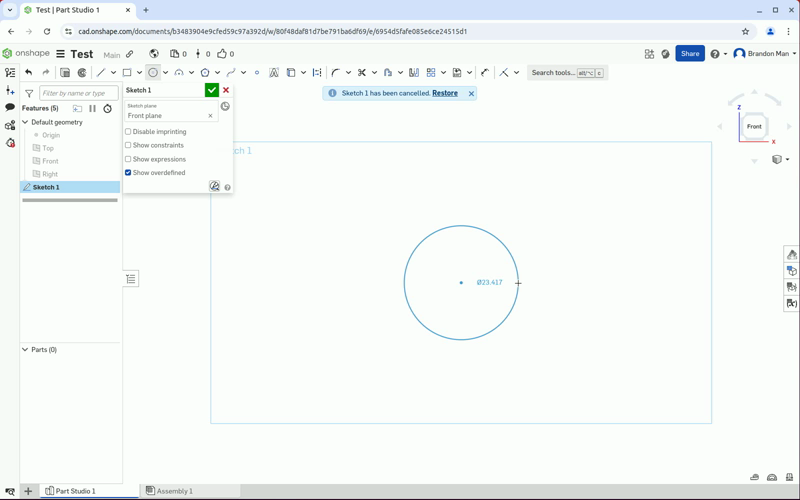
click(518, 282)
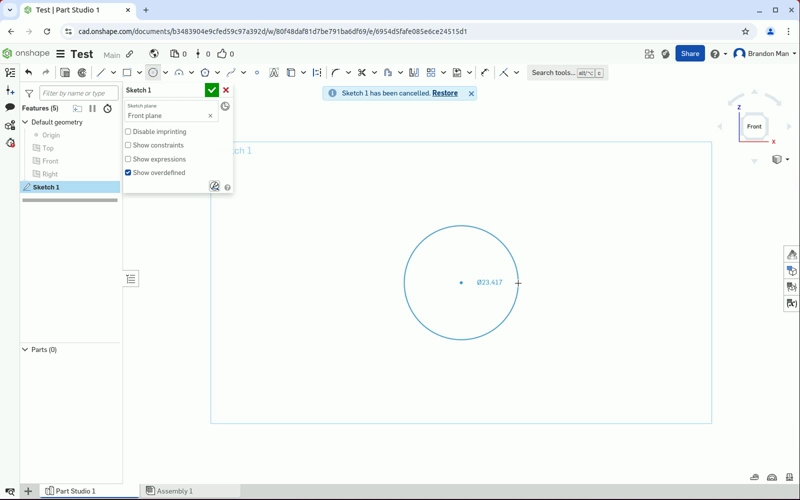
key(esc)
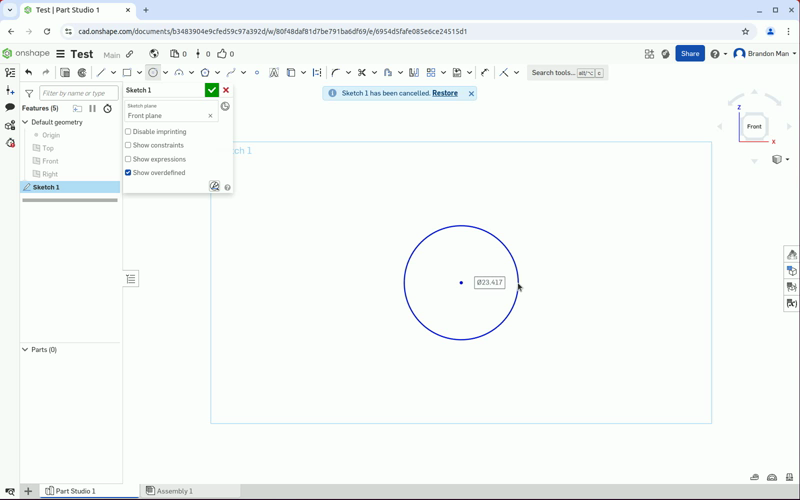
mouse_move(425, 317)
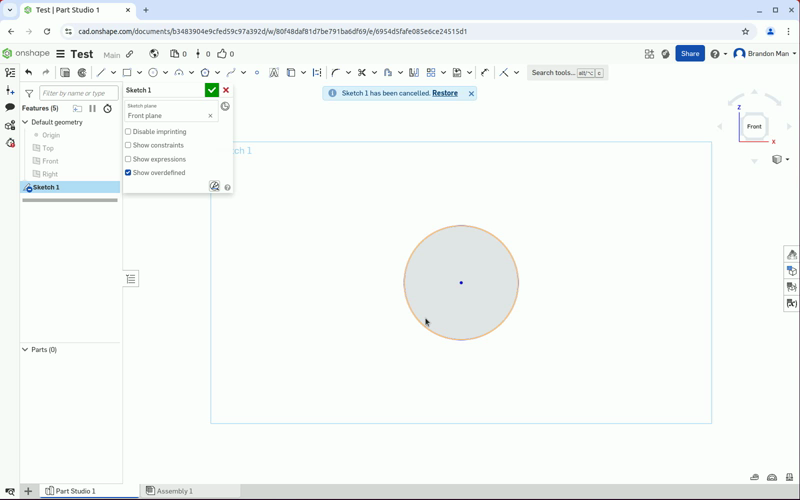
click(425, 317)
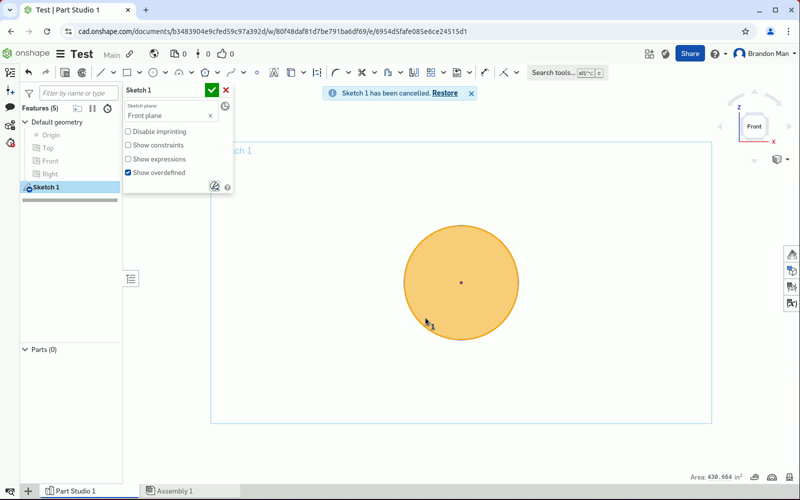
mouse_move(73, 352)
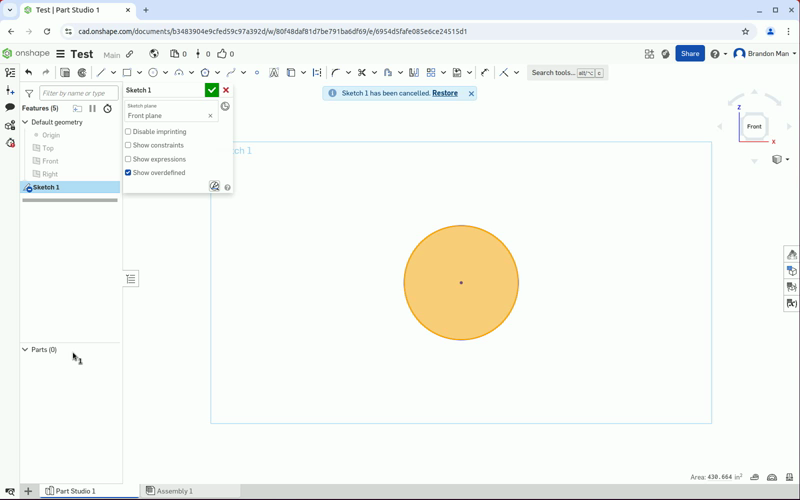
key(shift+y)
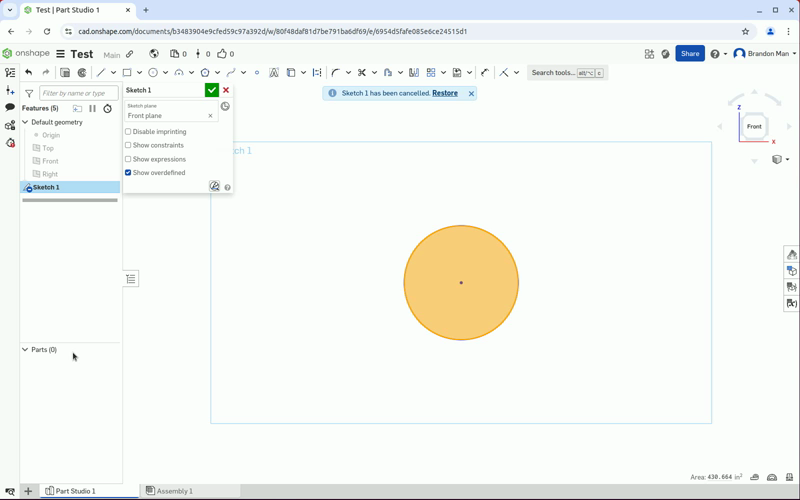
key(shift+e)
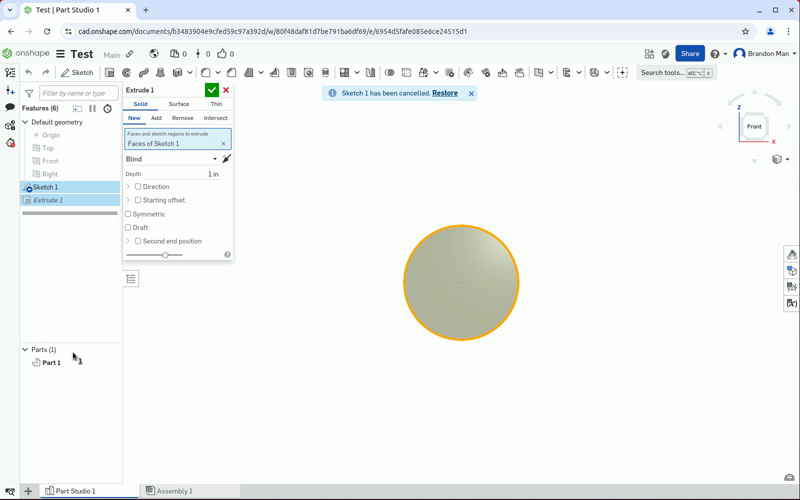
mouse_move(143, 106)
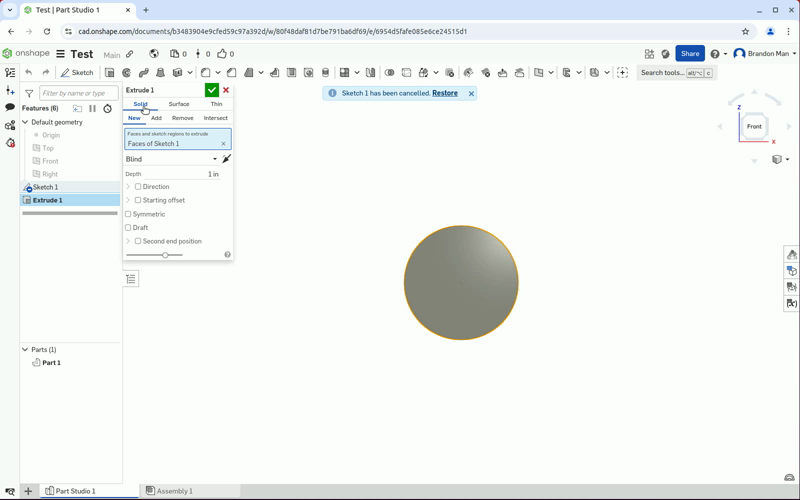
click(143, 106)
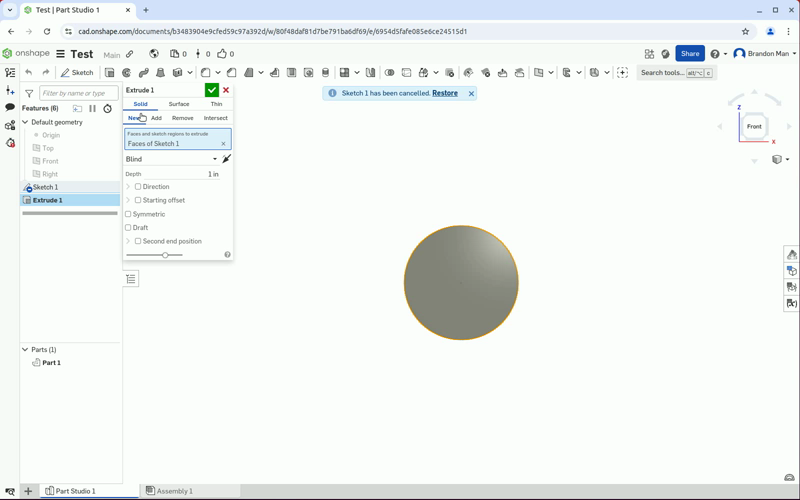
mouse_move(137, 120)
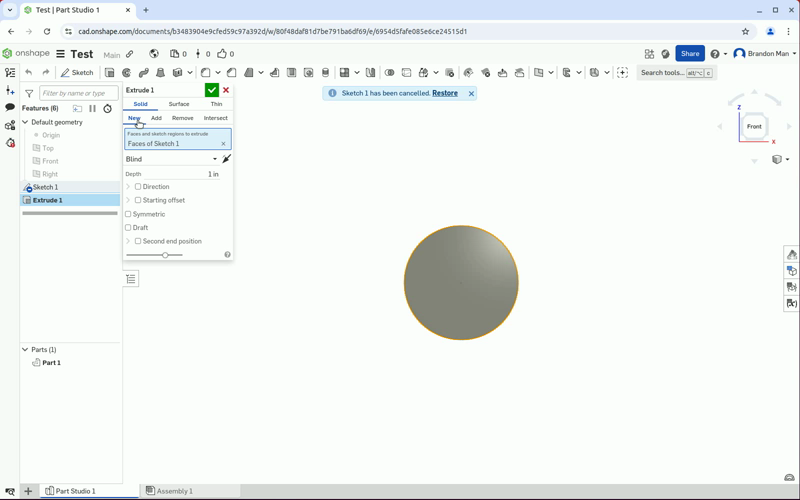
click(137, 120)
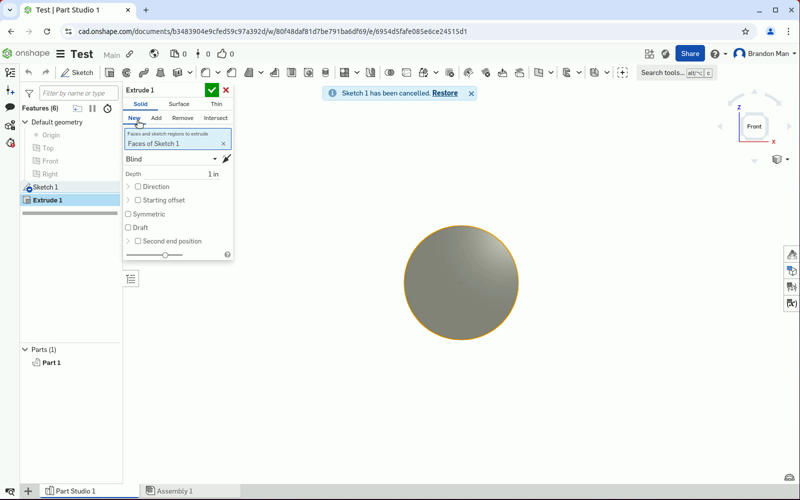
key(tab, 4)
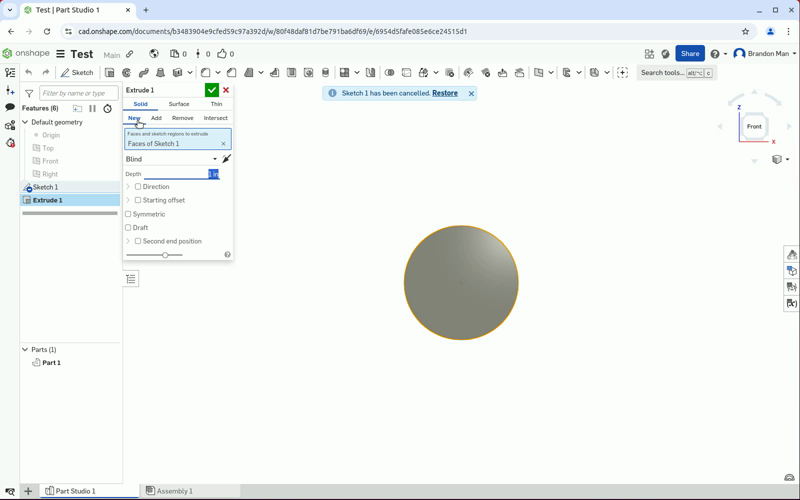
text(46.216)
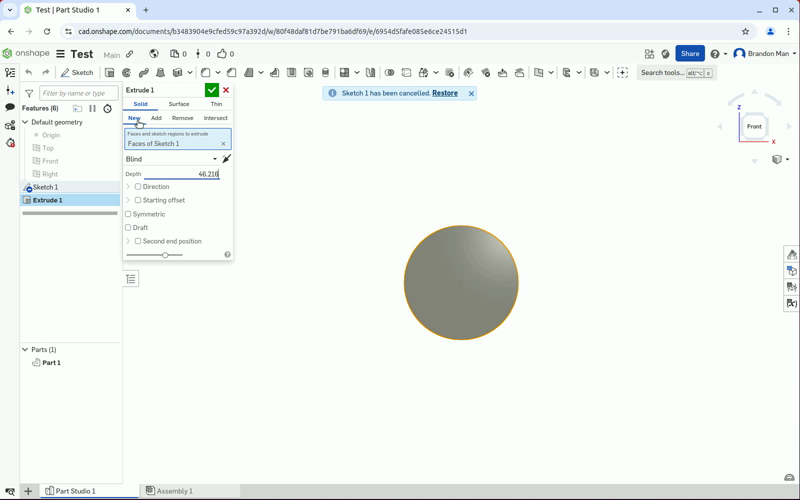
key(tab, 3)
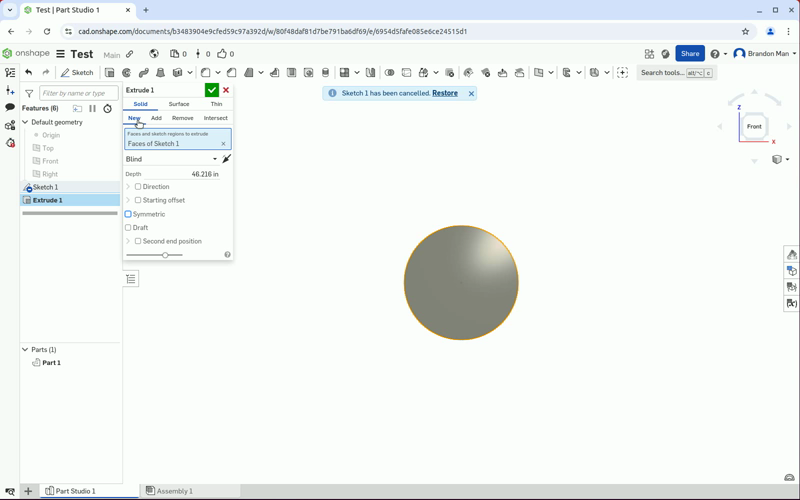
key(space)
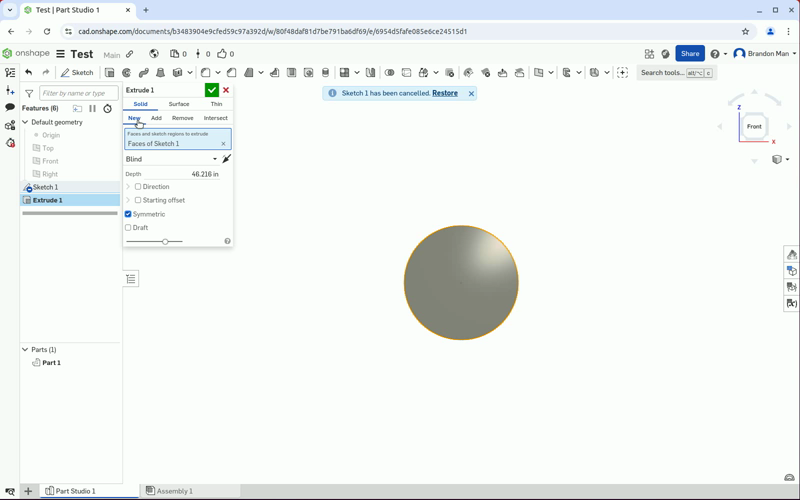
key(enter)
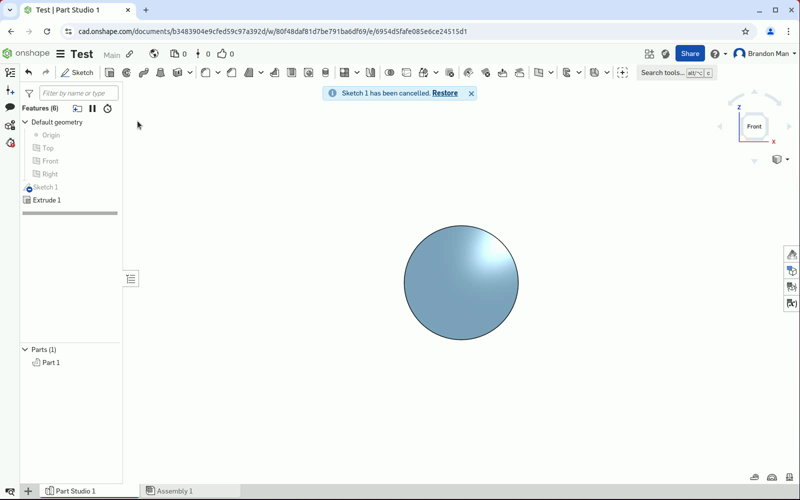
key(shift+h)
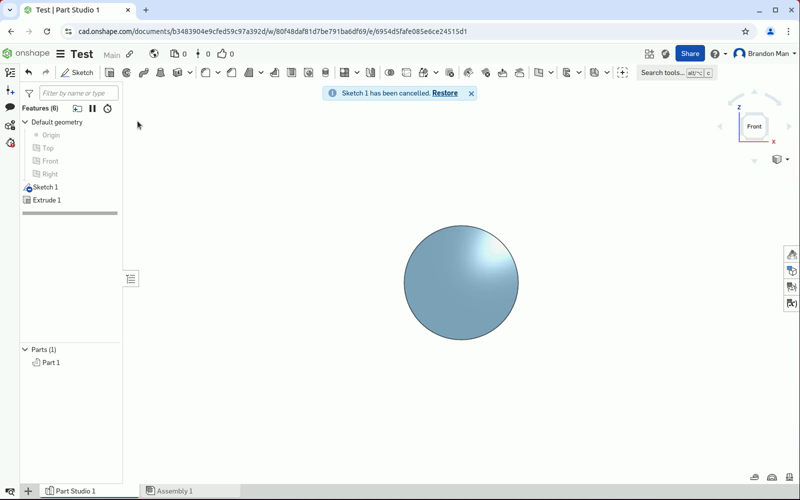
key(shift+h)
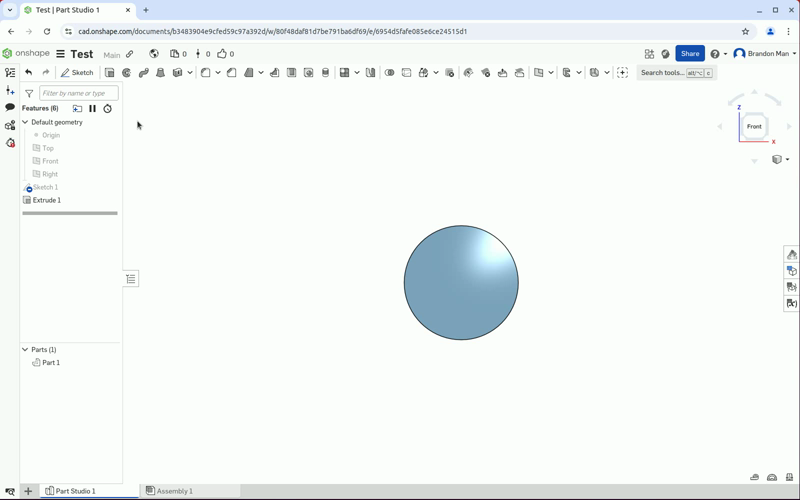
mouse_move(73, 189)
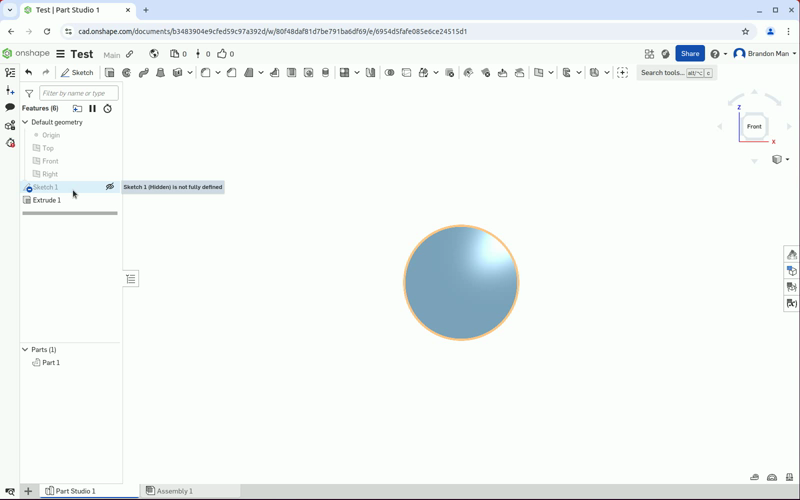
click(73, 189)
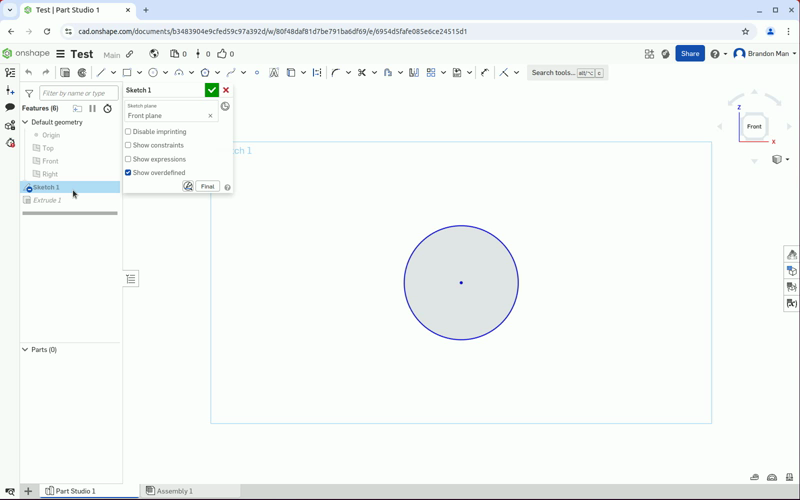
mouse_move(229, 92)
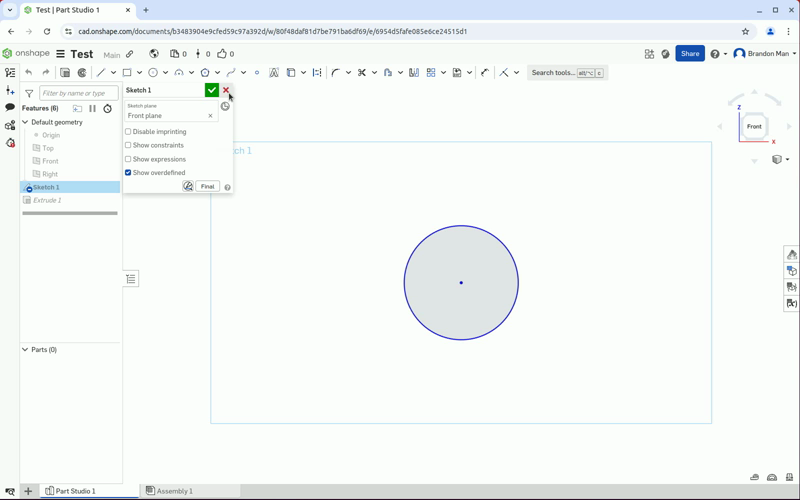
click(229, 92)
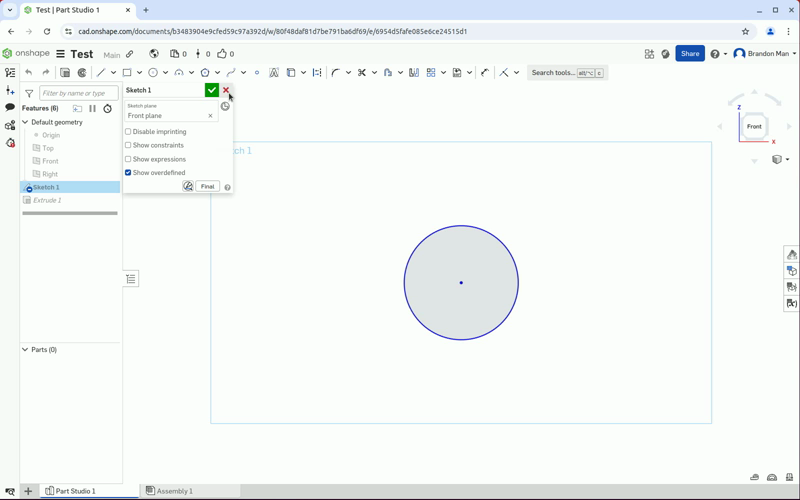
key(shift+s)
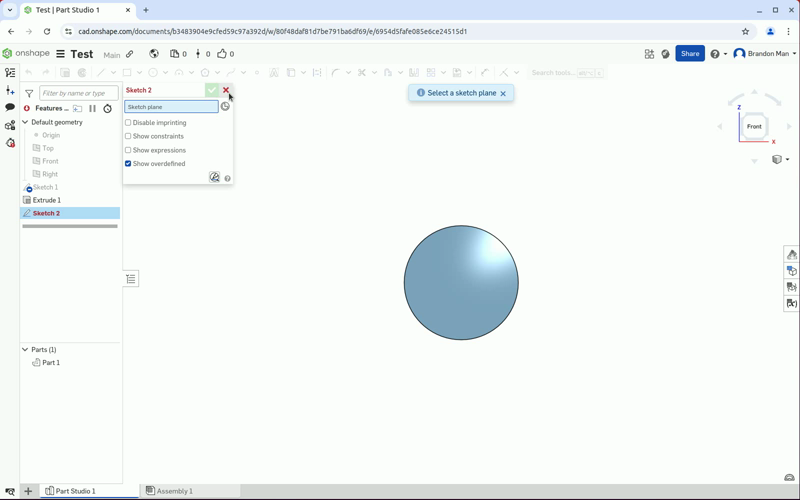
mouse_move(73, 163)
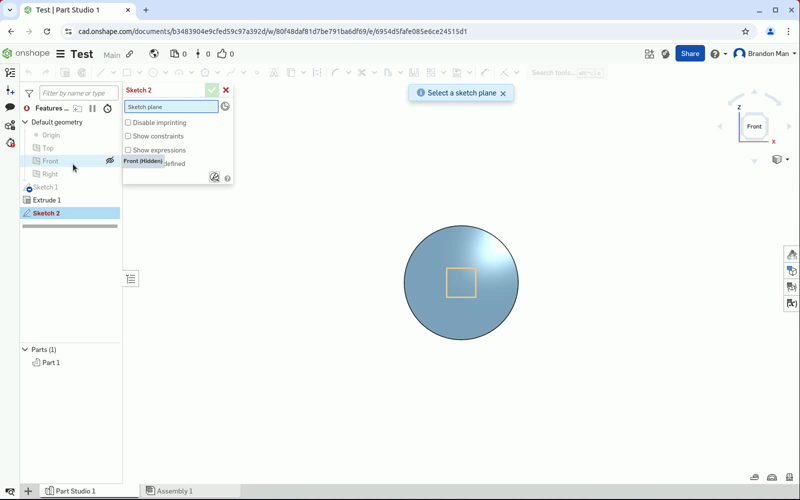
click(73, 163)
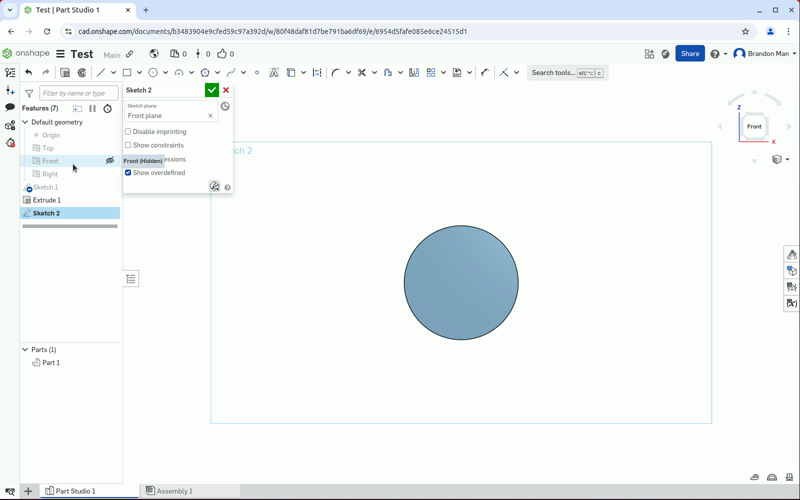
mouse_move(73, 352)
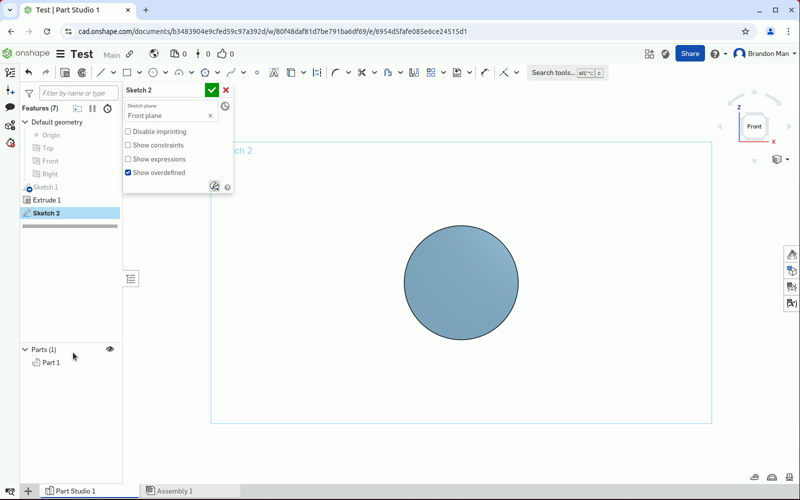
key(y)
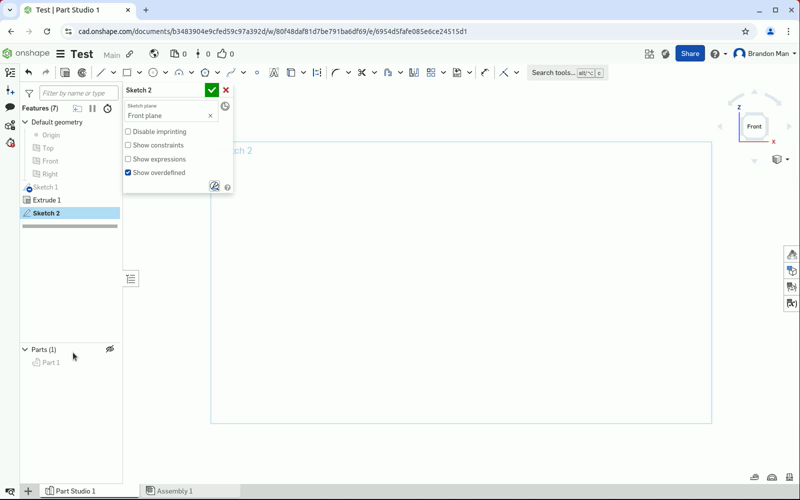
key(c)
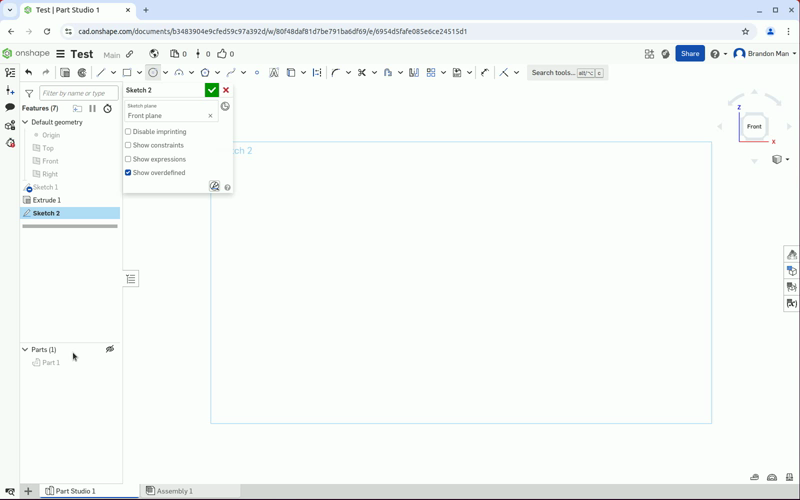
key_down(shift)
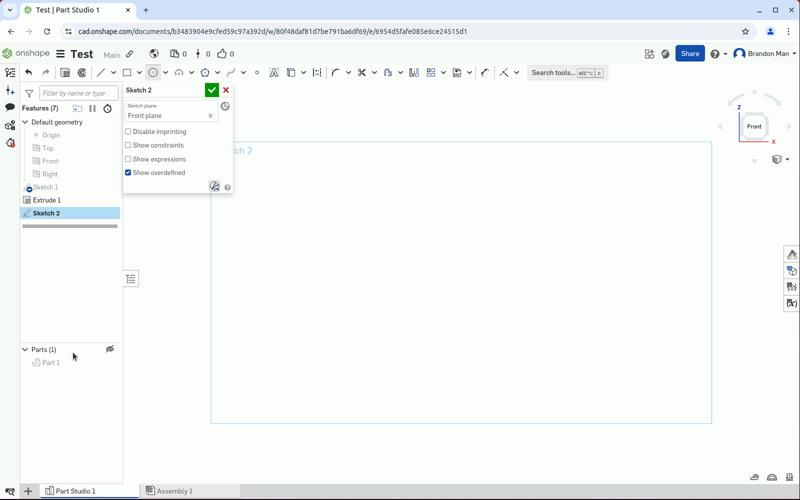
mouse_move(461, 282)
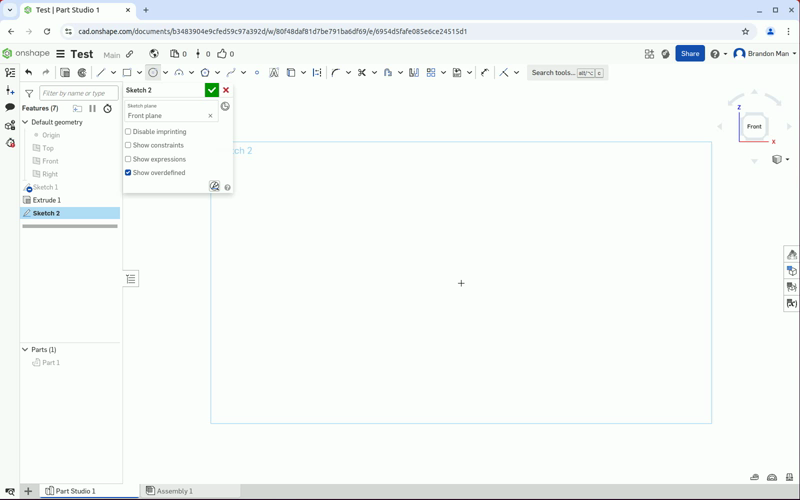
click(461, 282)
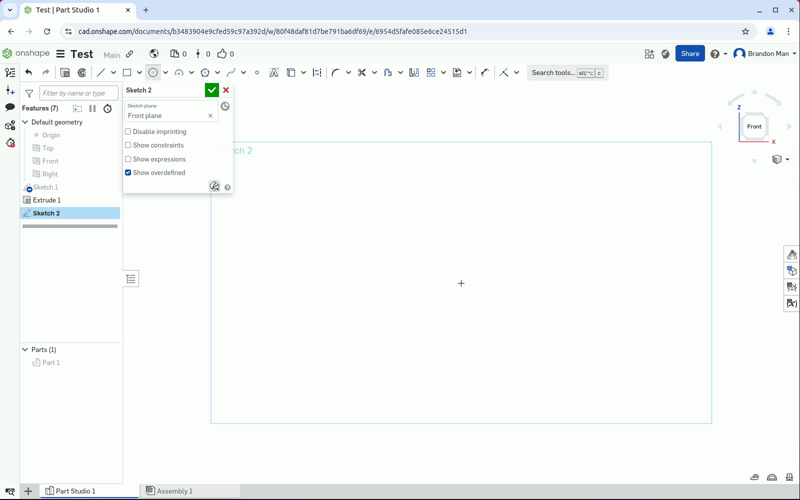
key_up(shift)
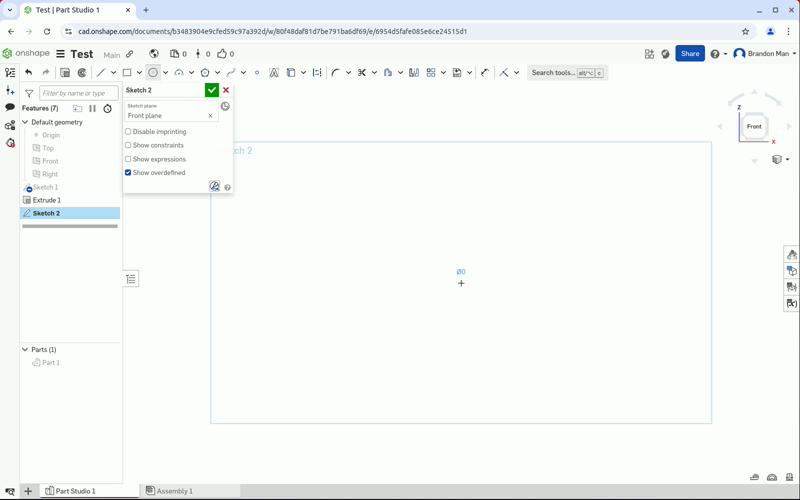
mouse_move(544, 282)
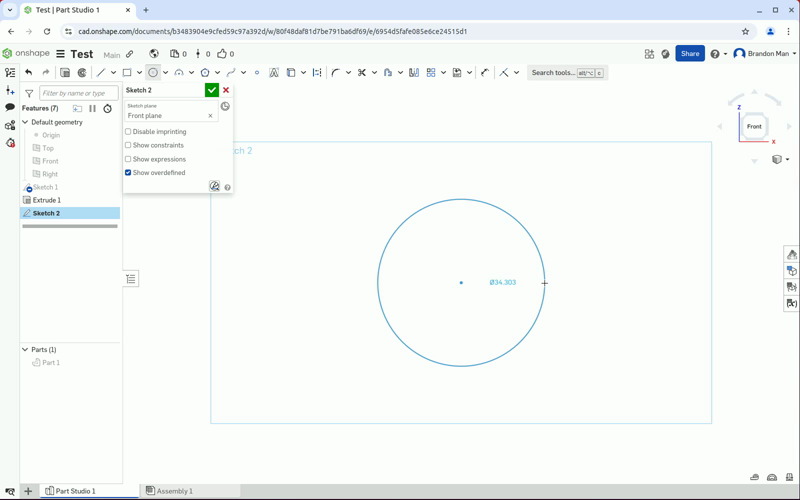
click(544, 282)
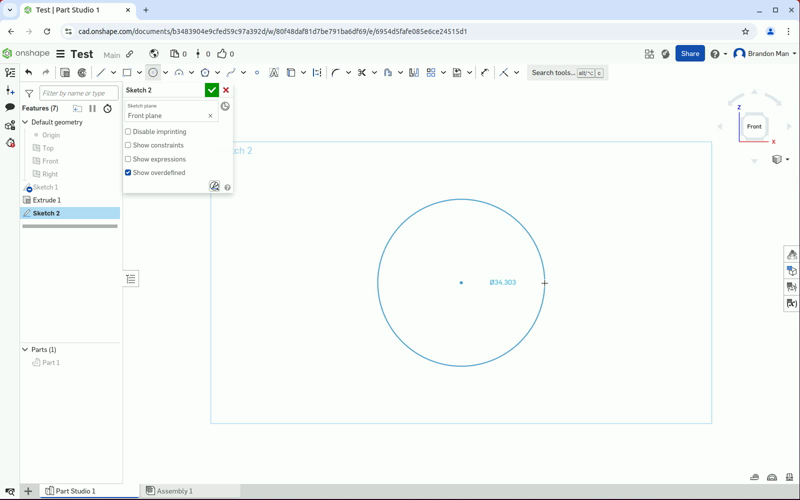
key(esc)
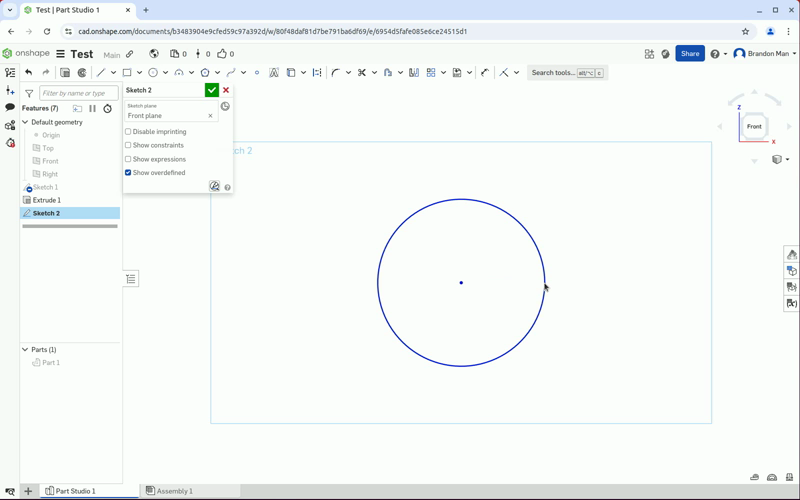
key(c)
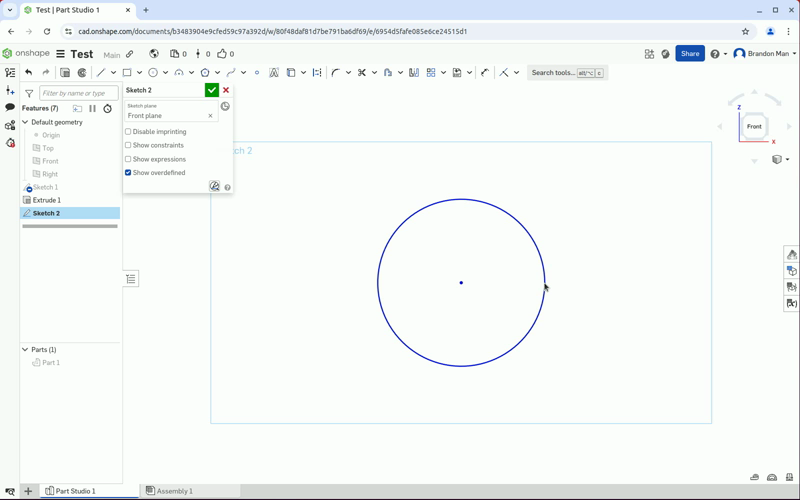
key_down(shift)
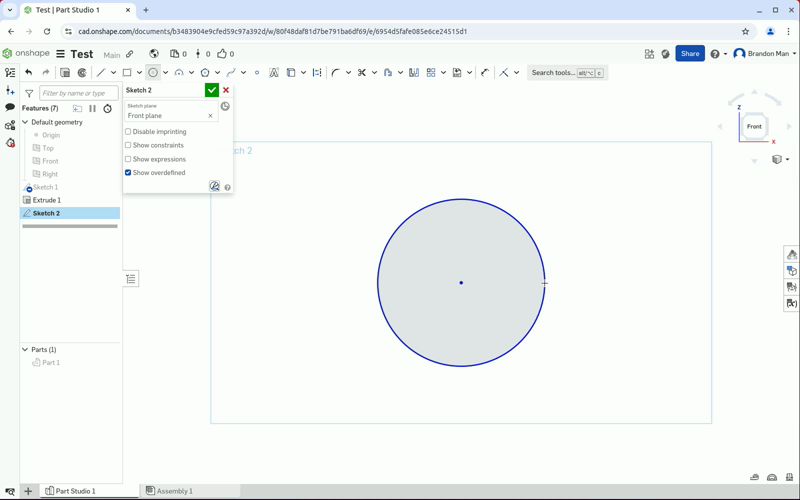
mouse_move(461, 282)
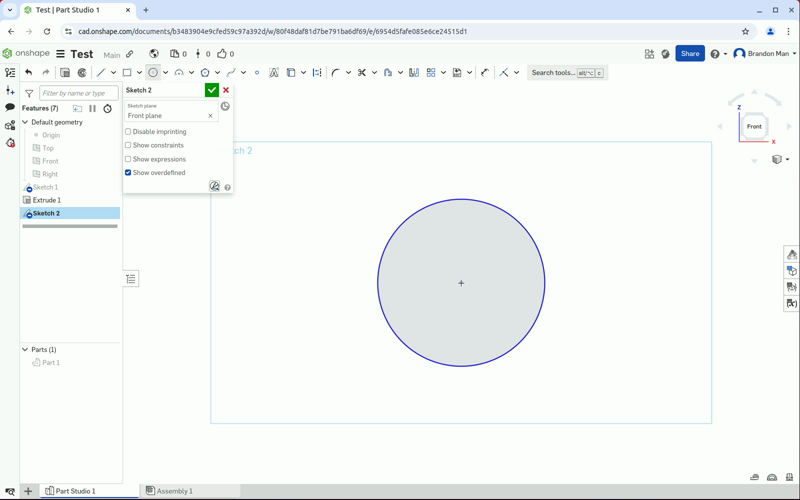
click(461, 282)
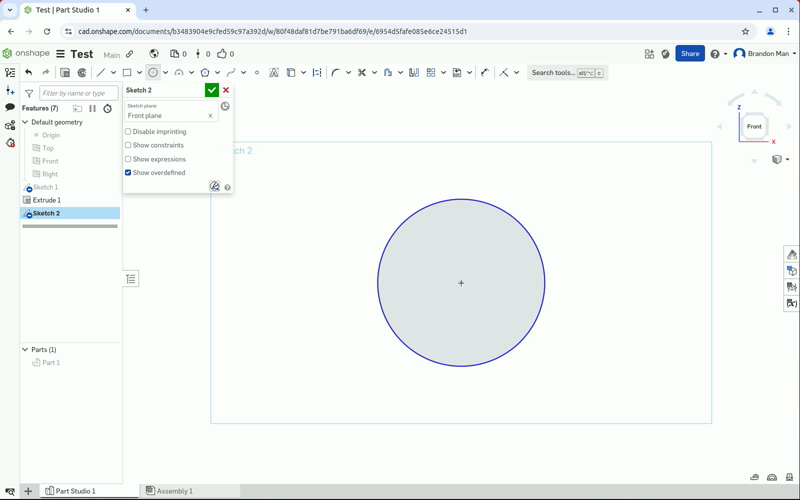
key_up(shift)
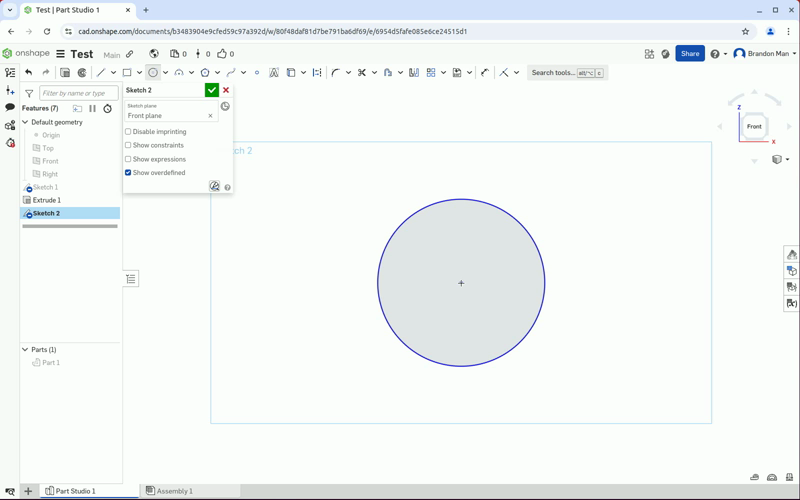
mouse_move(518, 282)
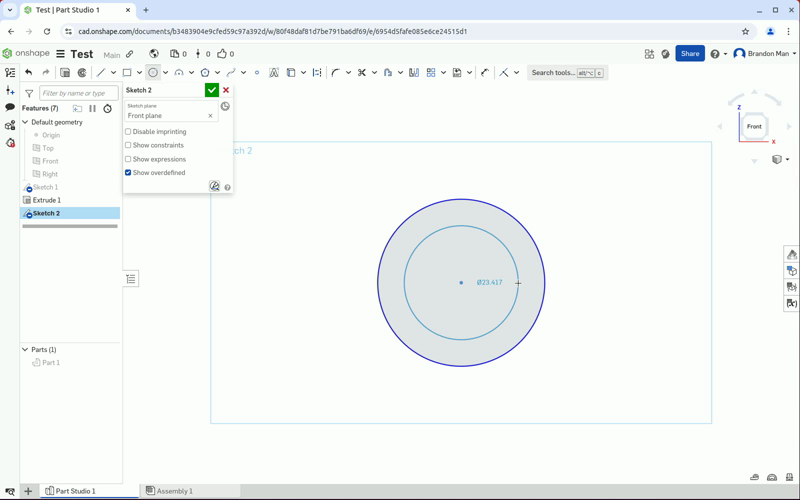
click(518, 282)
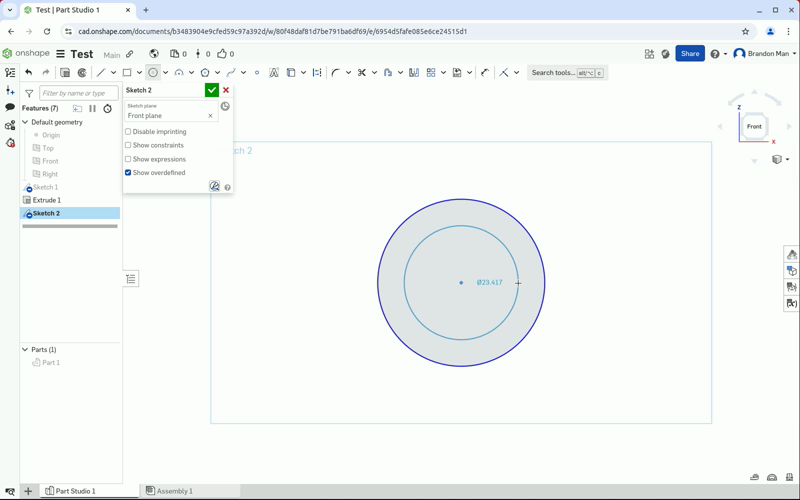
key(esc)
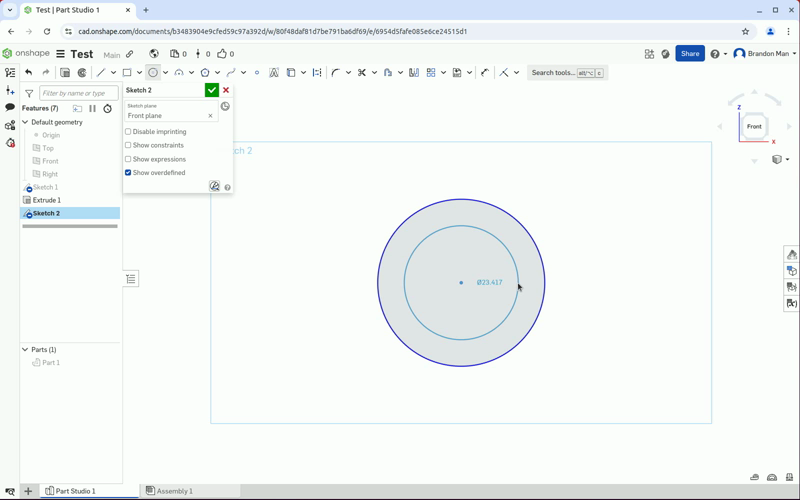
mouse_move(422, 346)
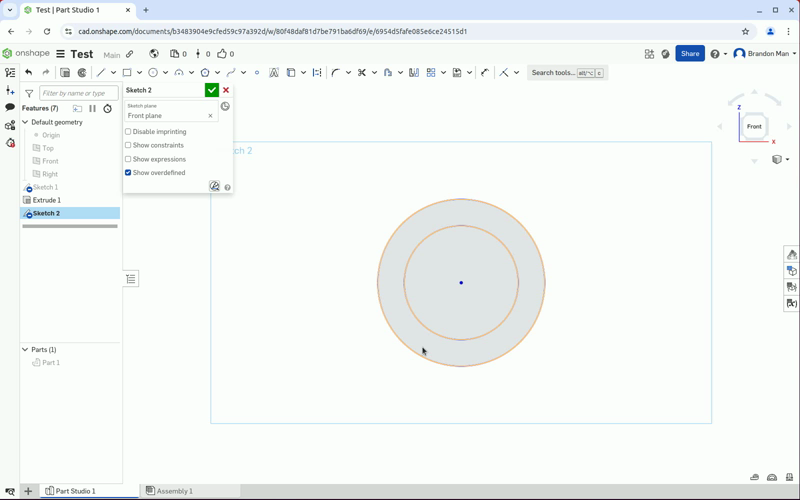
click(422, 346)
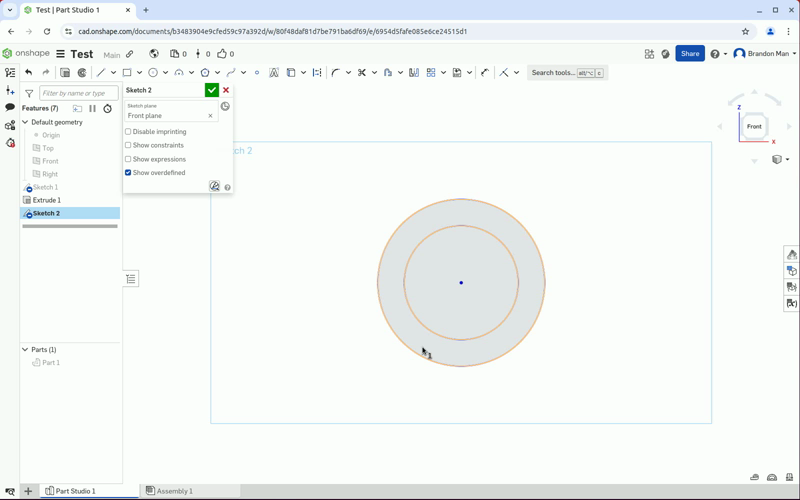
mouse_move(73, 352)
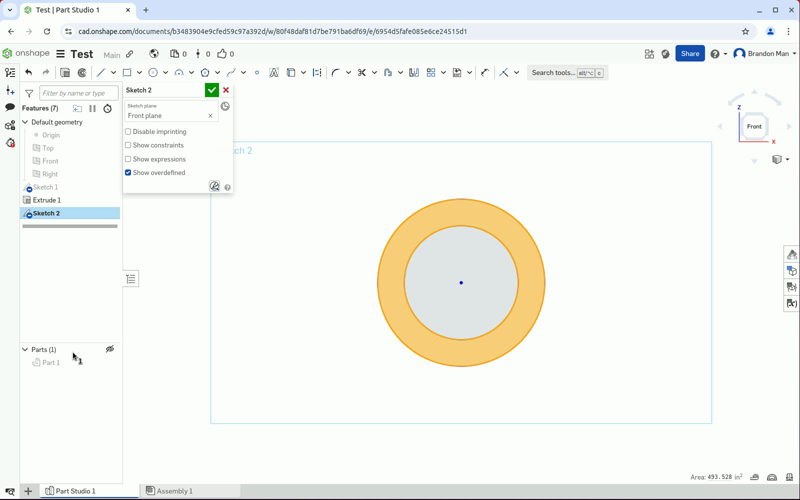
key(shift+y)
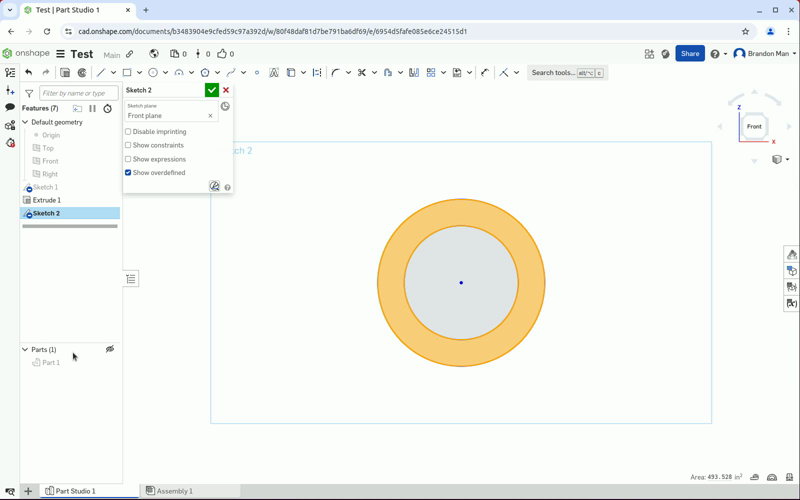
key(shift+e)
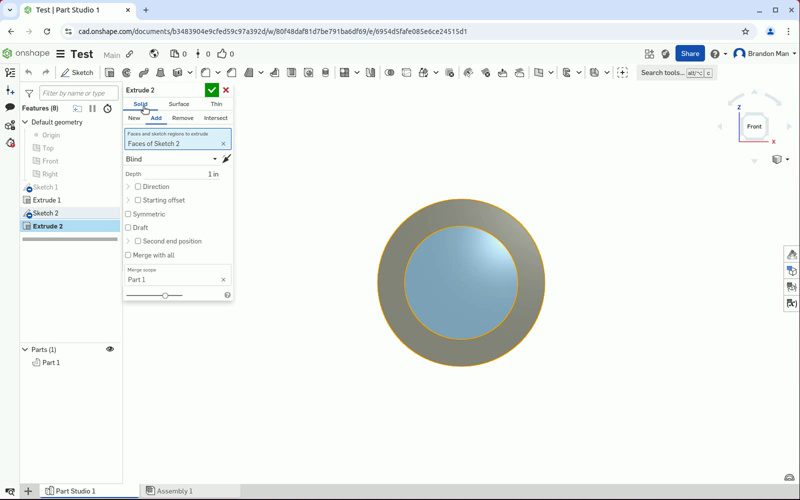
mouse_move(143, 106)
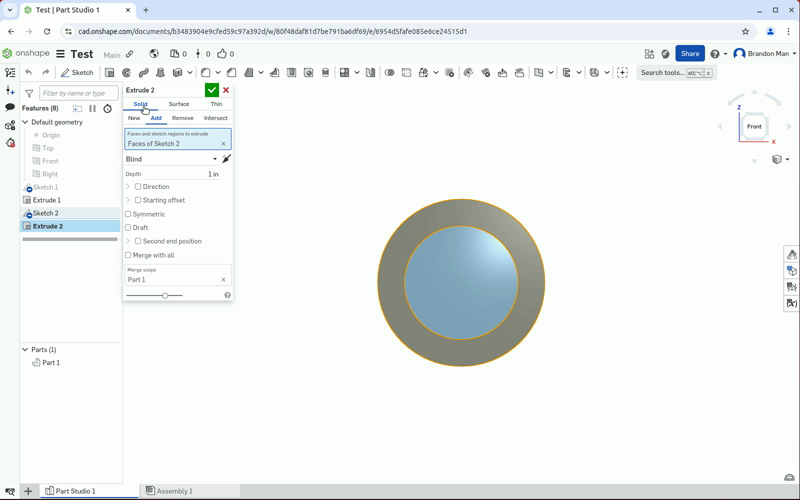
click(143, 106)
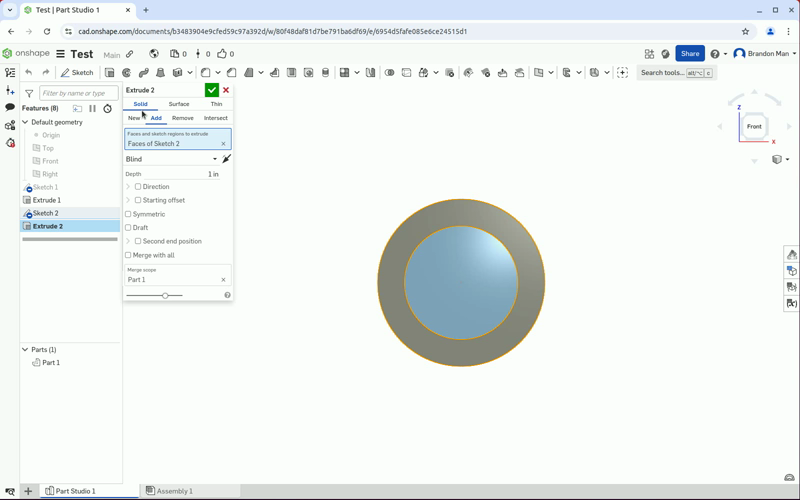
mouse_move(137, 120)
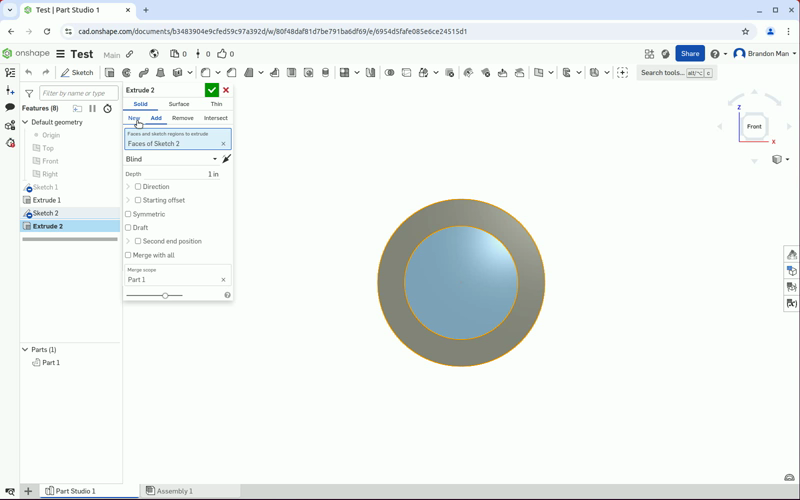
click(137, 120)
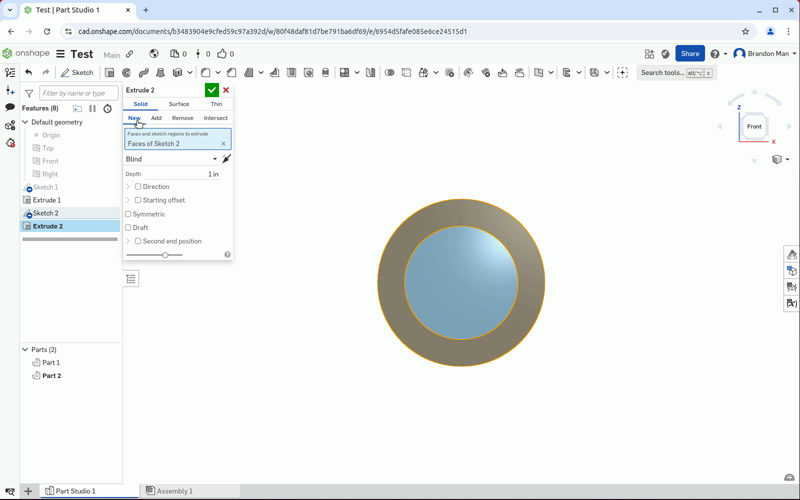
key(tab, 4)
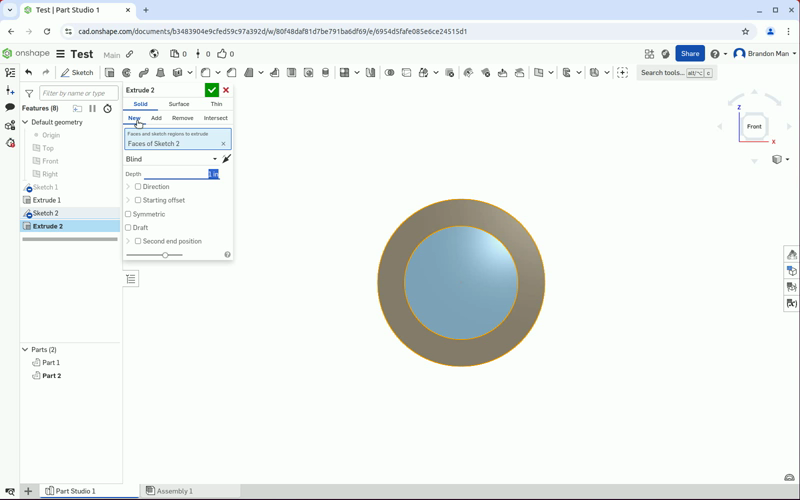
text(11.554)
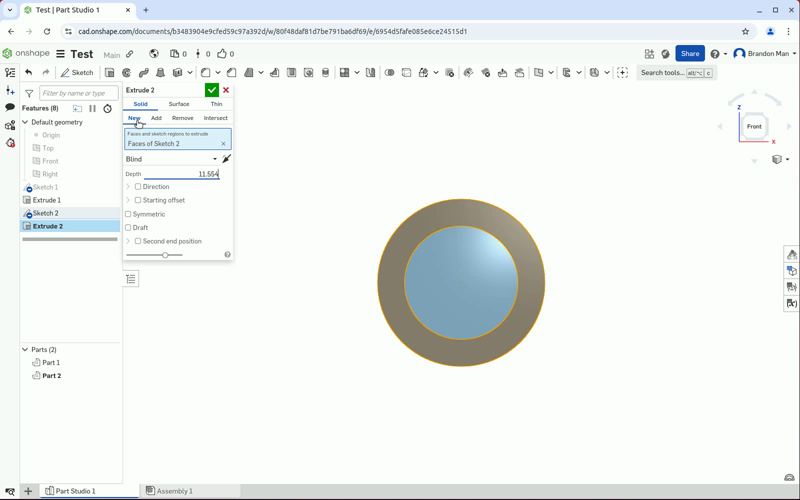
key(tab, 3)
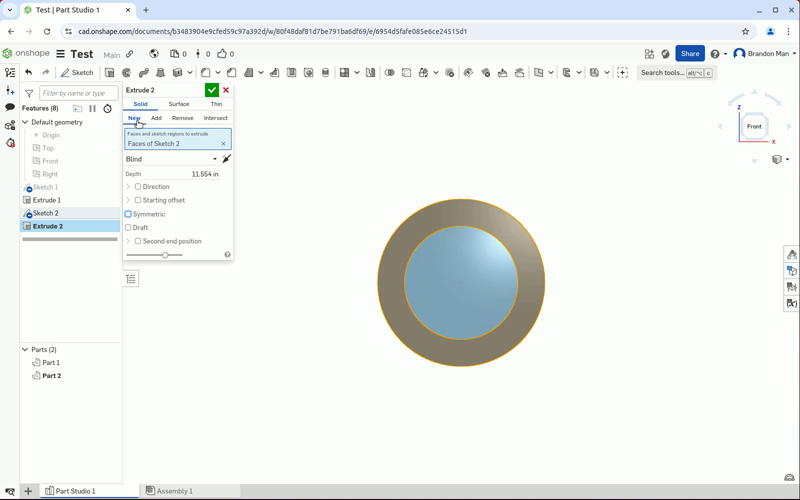
key(space)
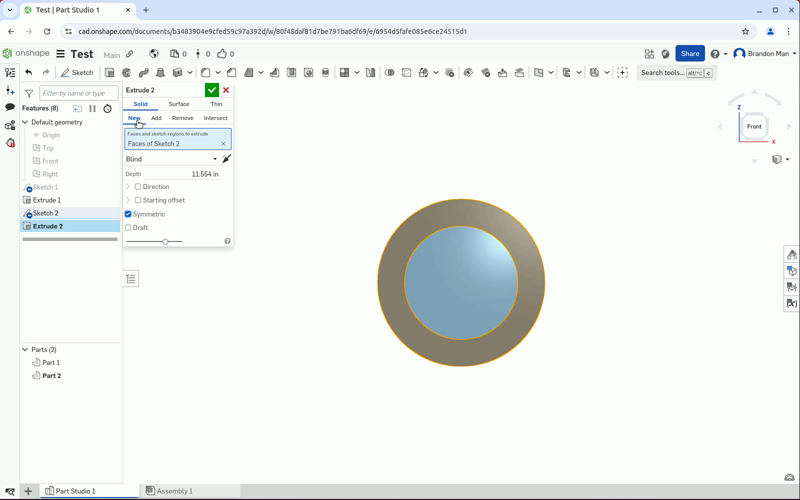
key(enter)
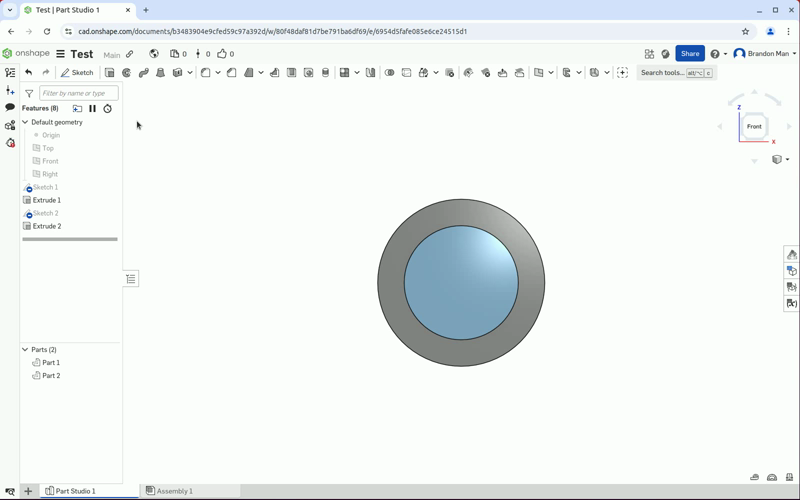
key(shift+h)
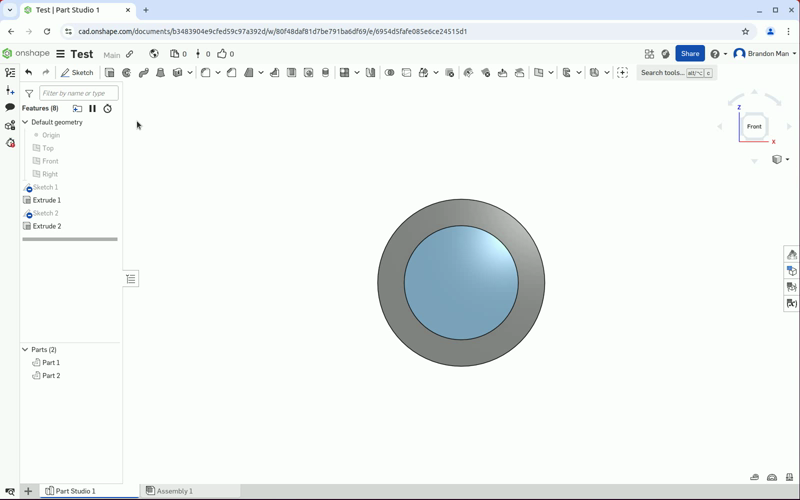
key(shift+h)
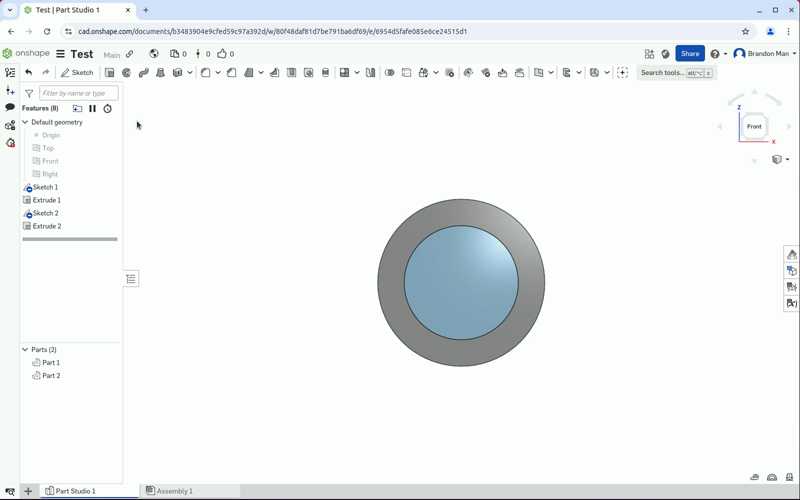
key(shift+7)
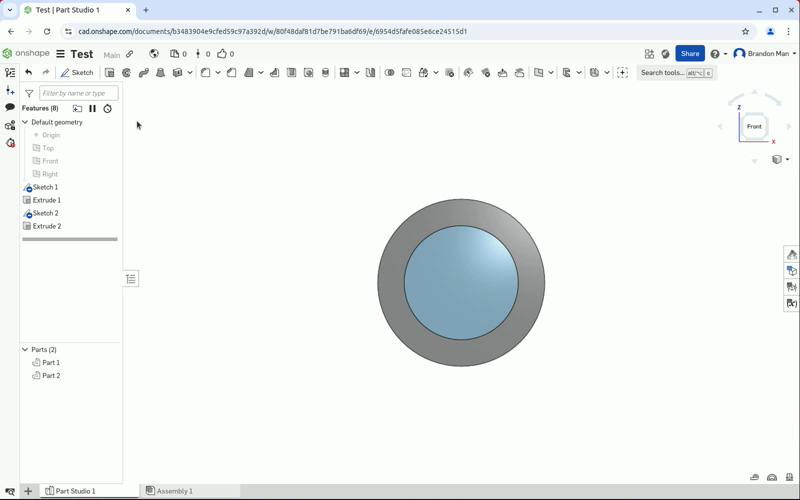
key(left, 2)
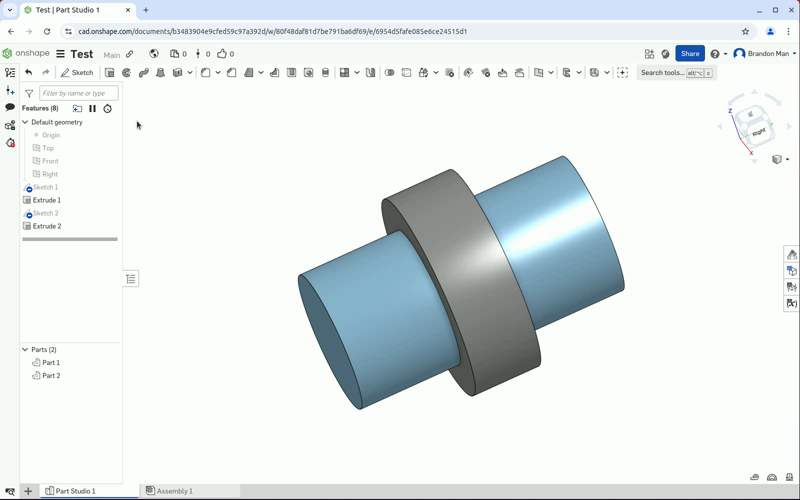
key(down, 2)
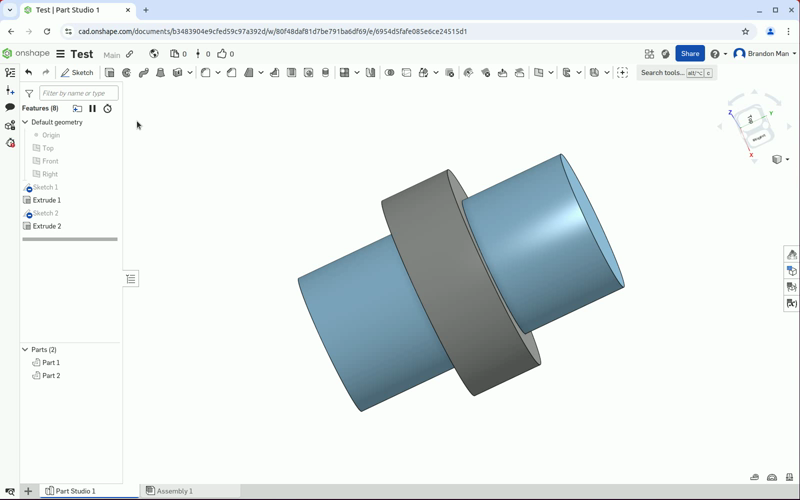
key(up, 2)
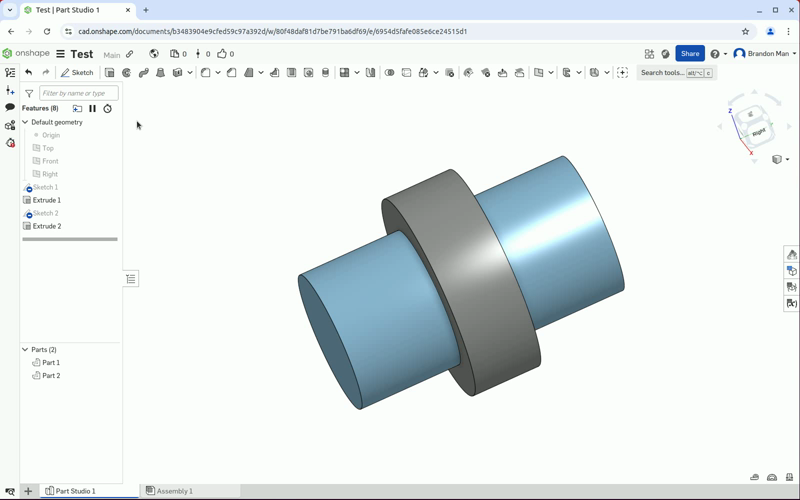
key(right, 2)
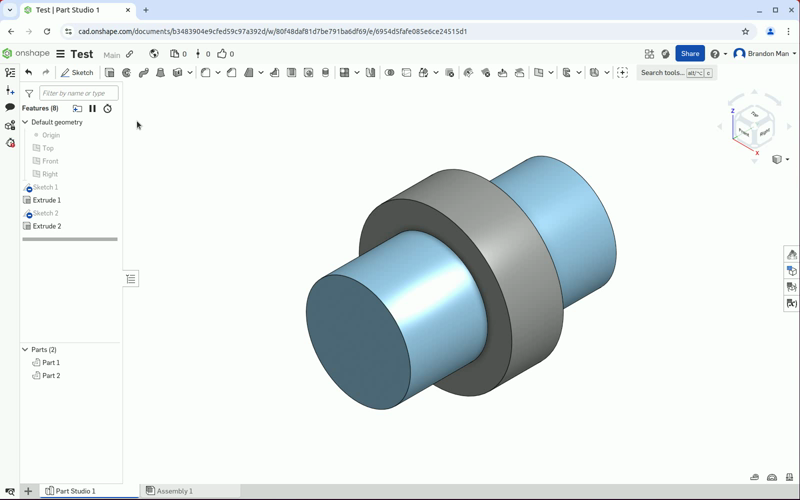
mouse_move(73, 189)
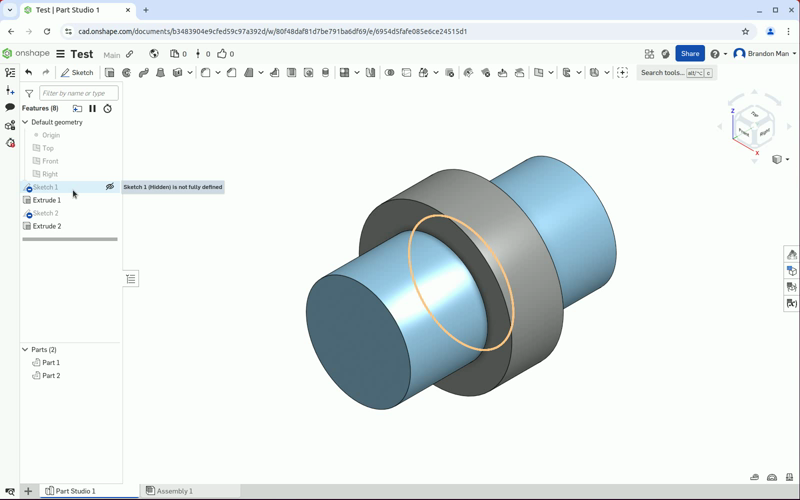
click(73, 189)